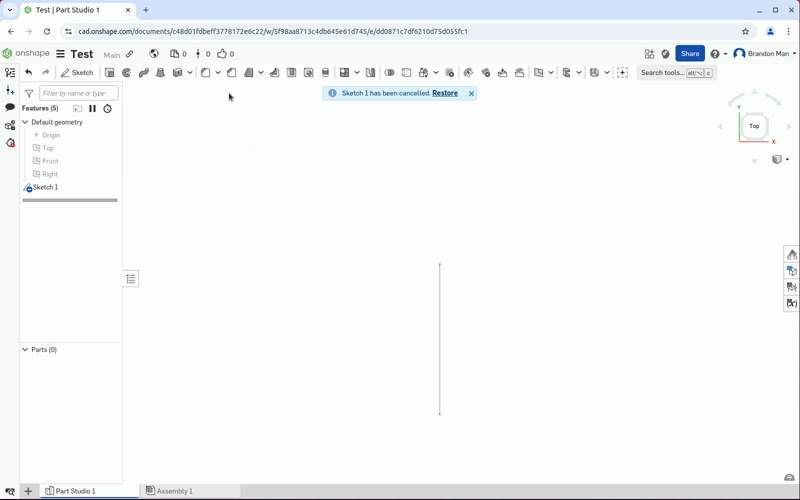
key(shift+h)
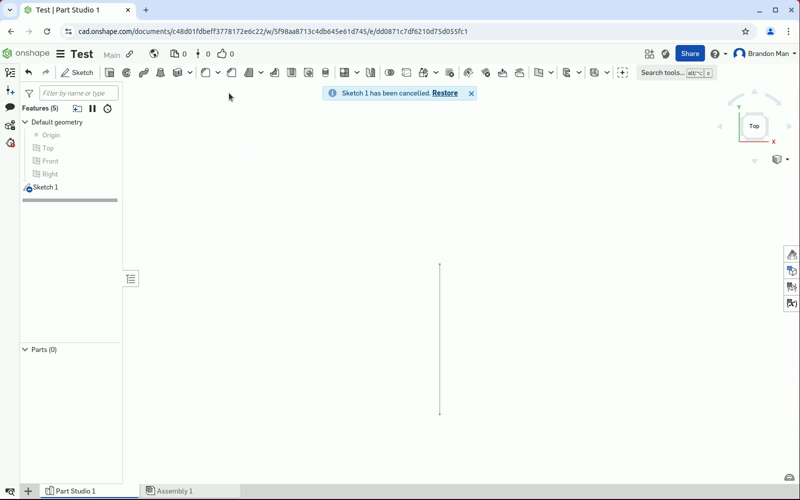
key(shift+s)
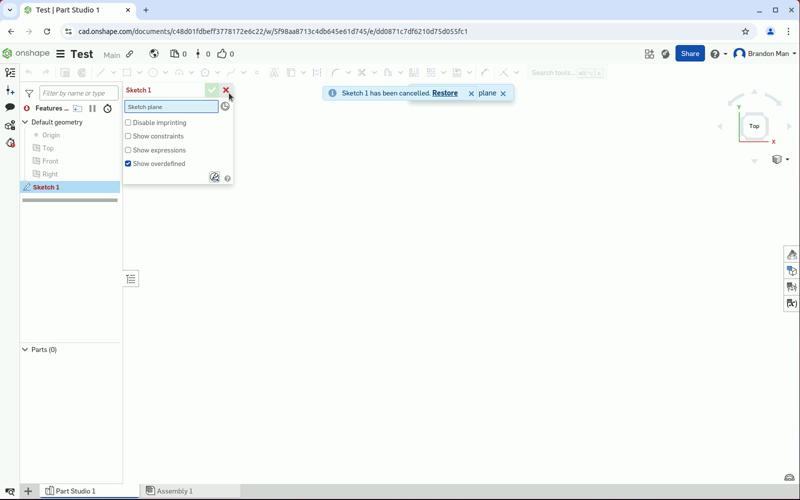
mouse_move(73, 150)
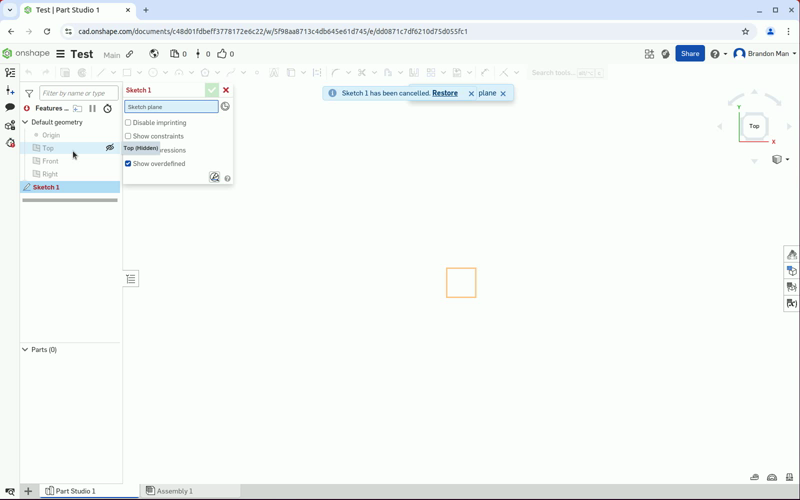
click(73, 150)
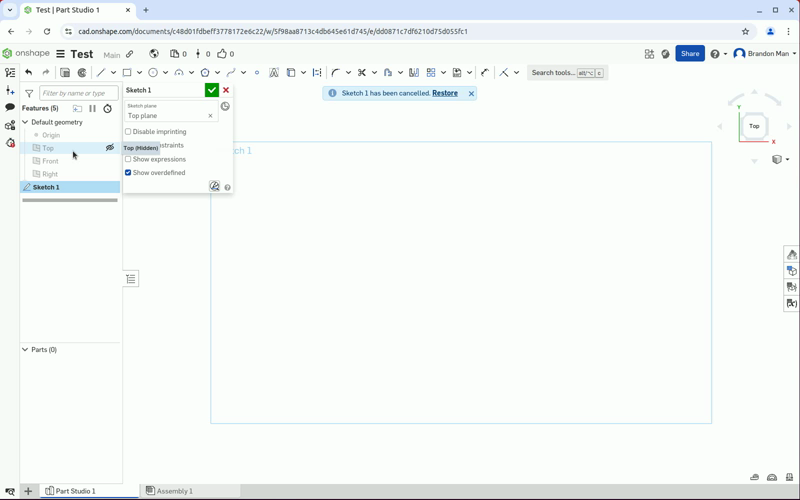
mouse_move(73, 352)
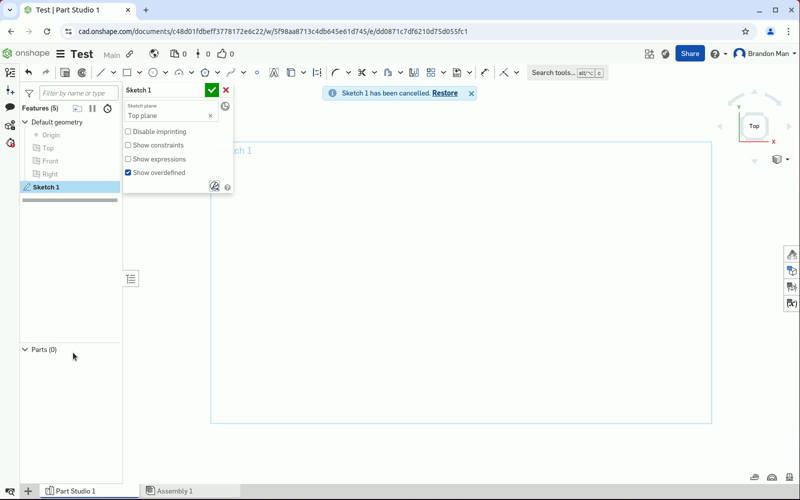
key(y)
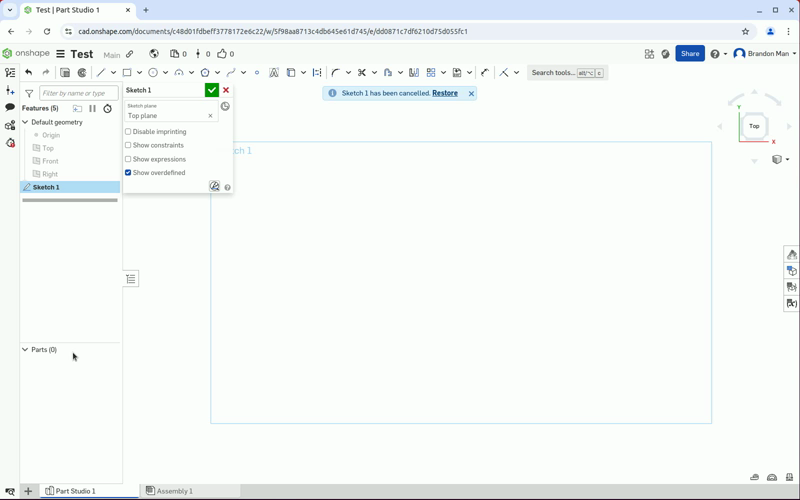
key(c)
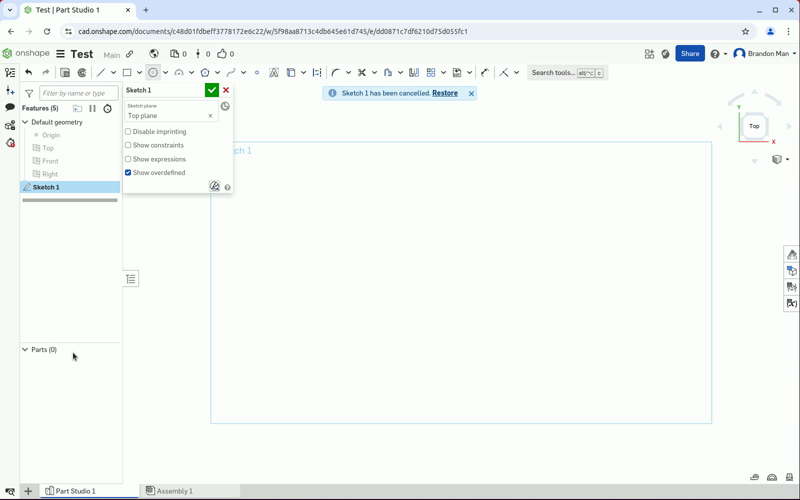
key_down(shift)
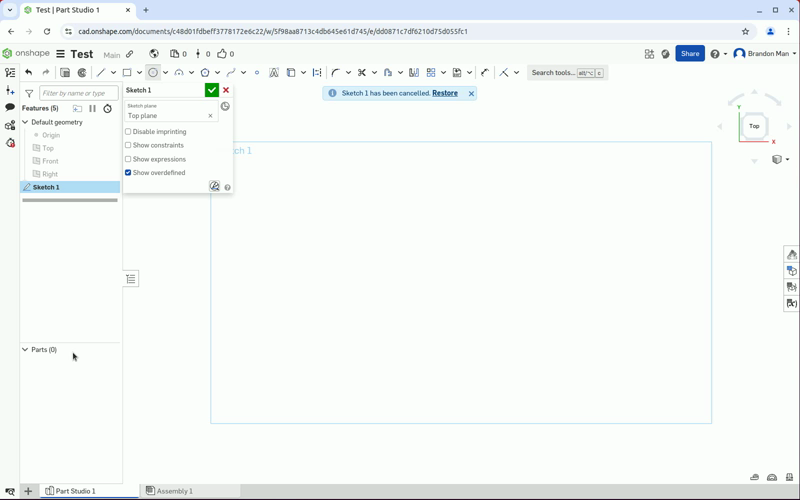
mouse_move(460, 282)
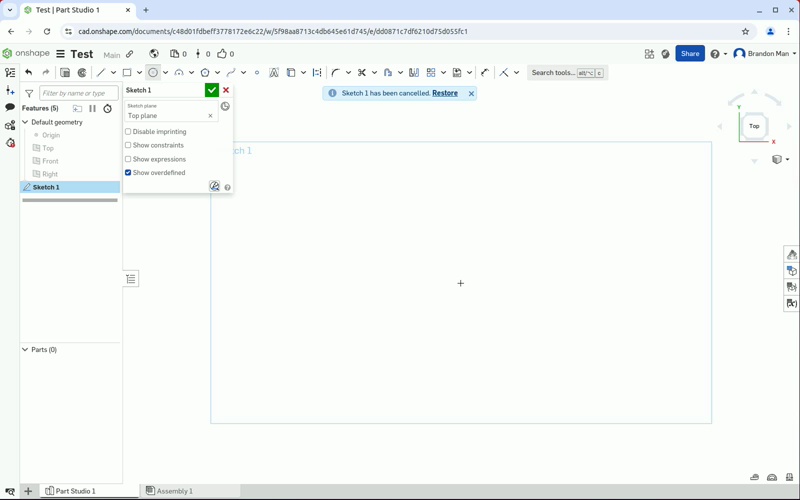
click(460, 282)
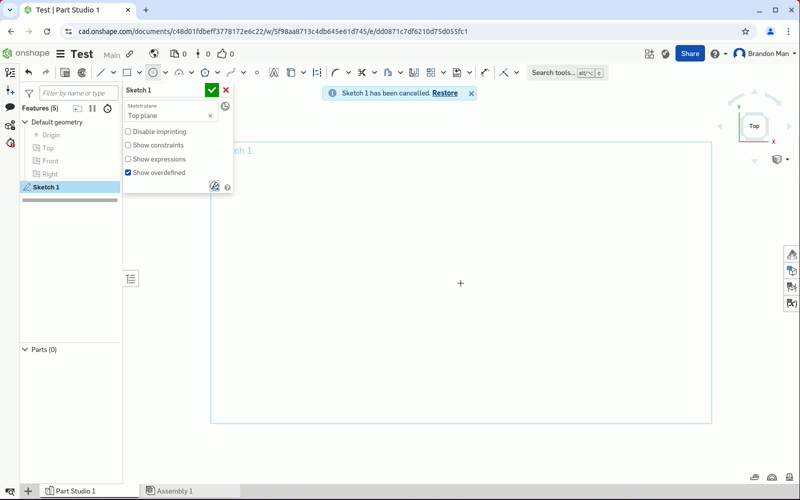
key_up(shift)
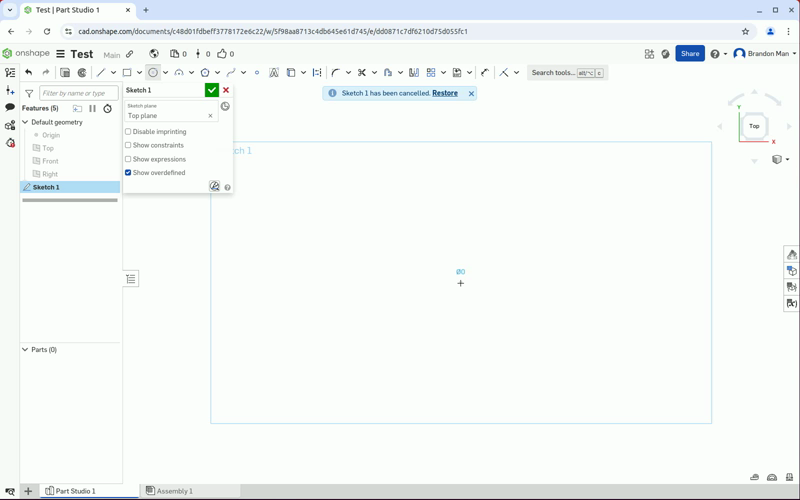
mouse_move(533, 282)
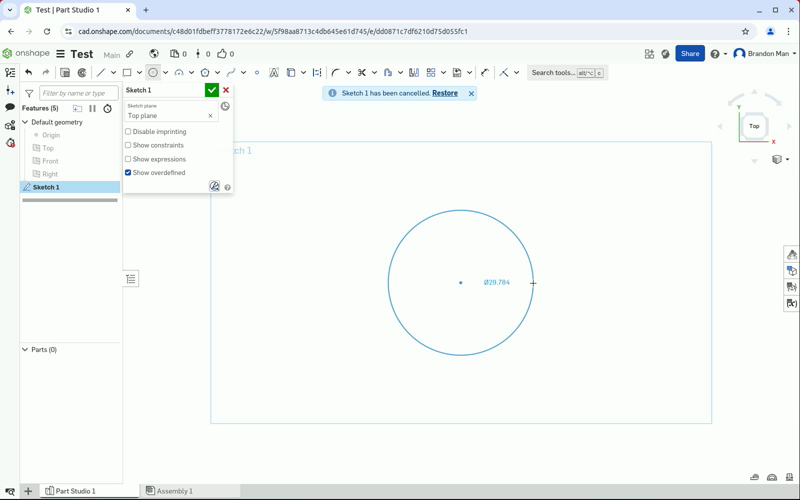
click(533, 282)
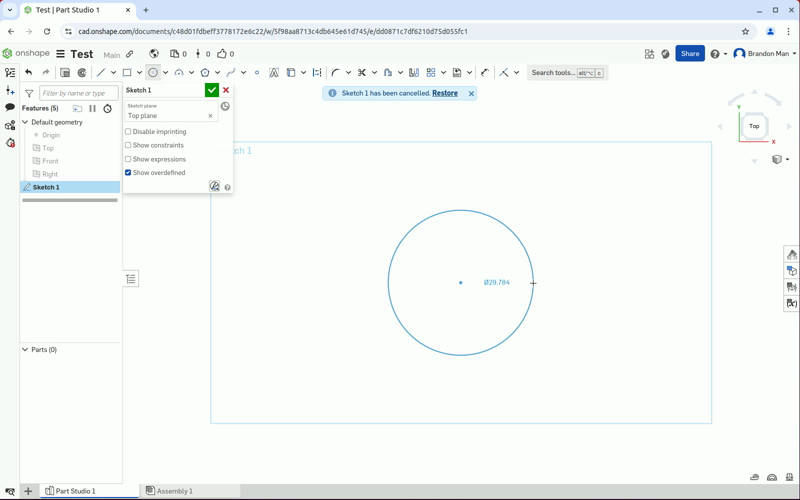
key(esc)
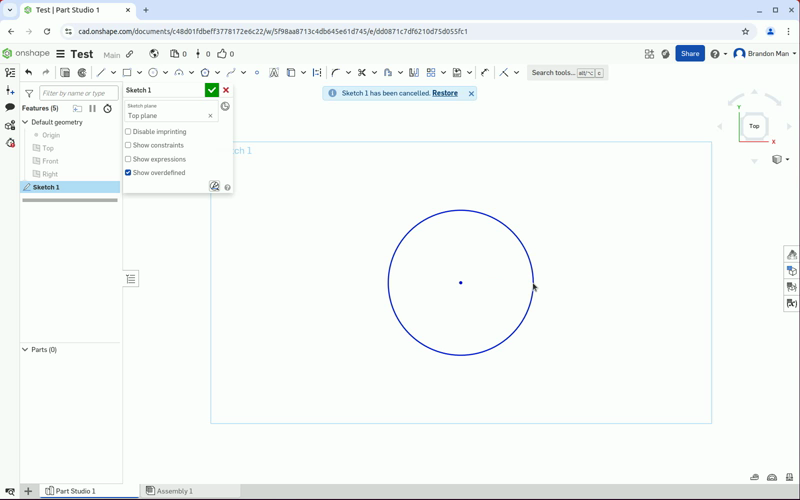
mouse_move(502, 293)
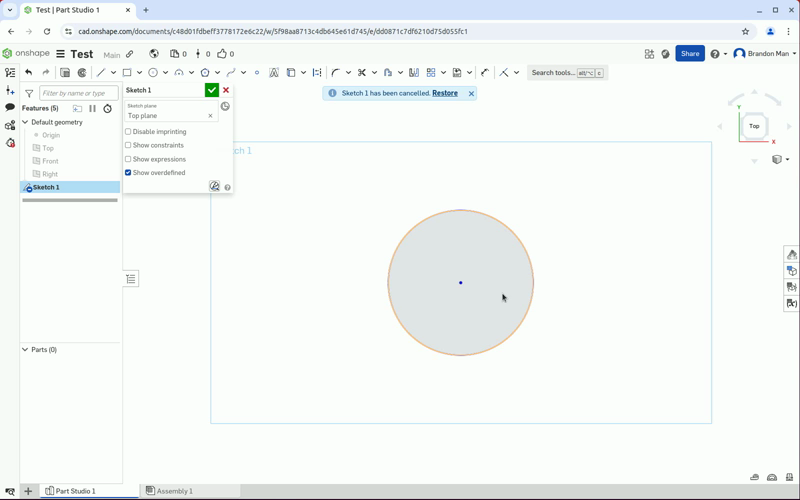
click(502, 293)
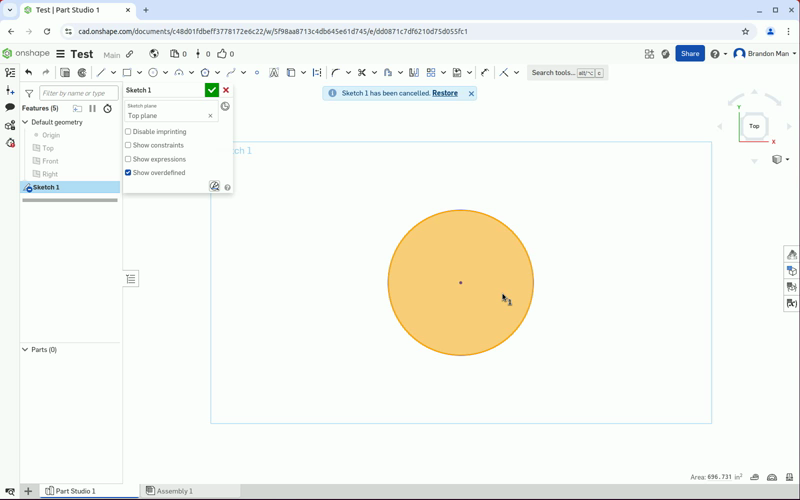
mouse_move(73, 352)
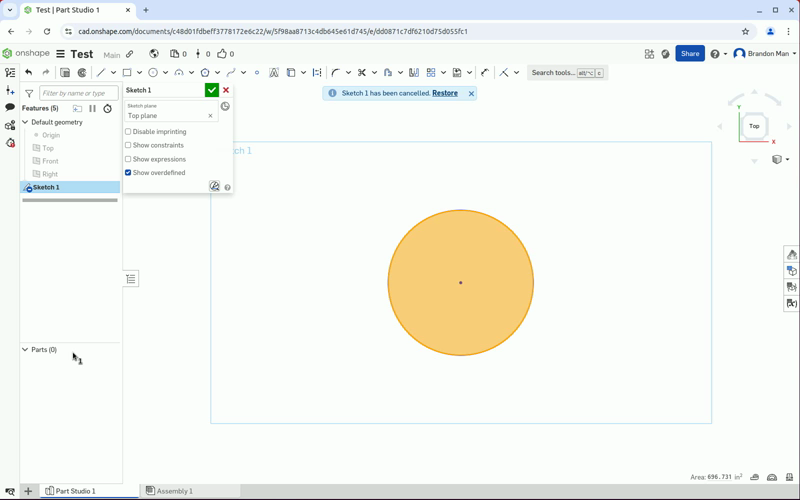
key(shift+y)
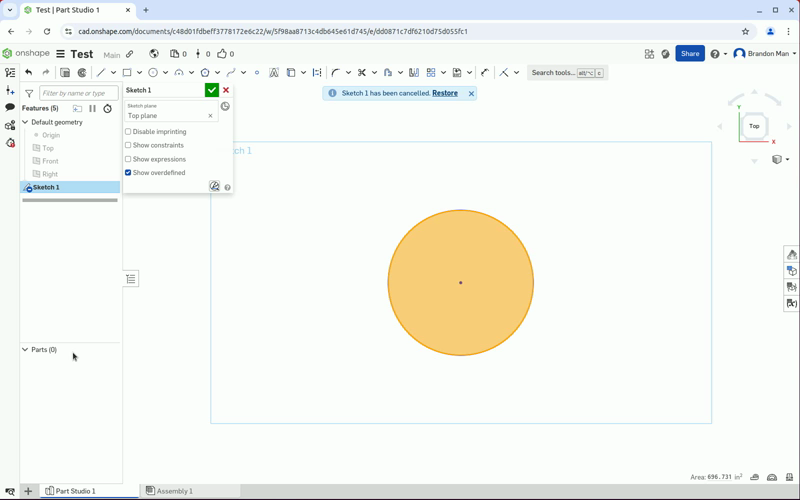
key(shift+e)
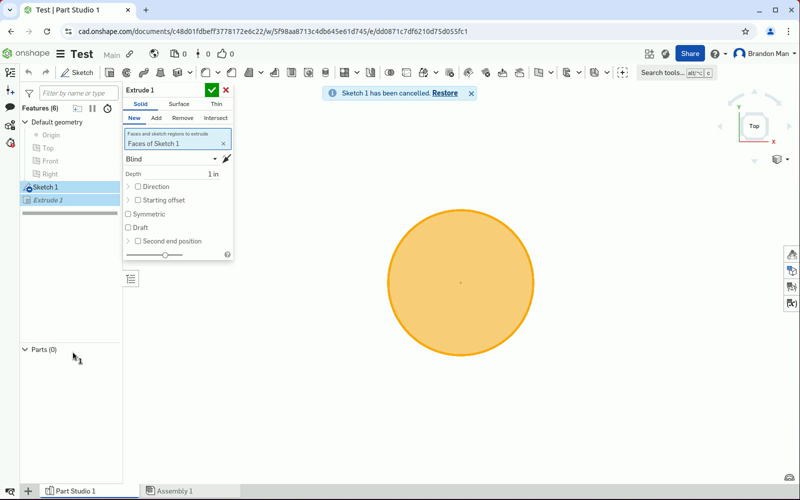
mouse_move(143, 106)
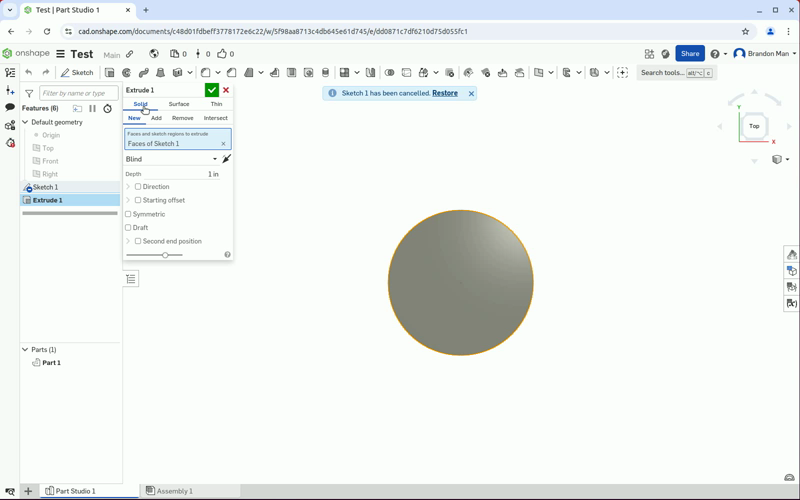
click(143, 106)
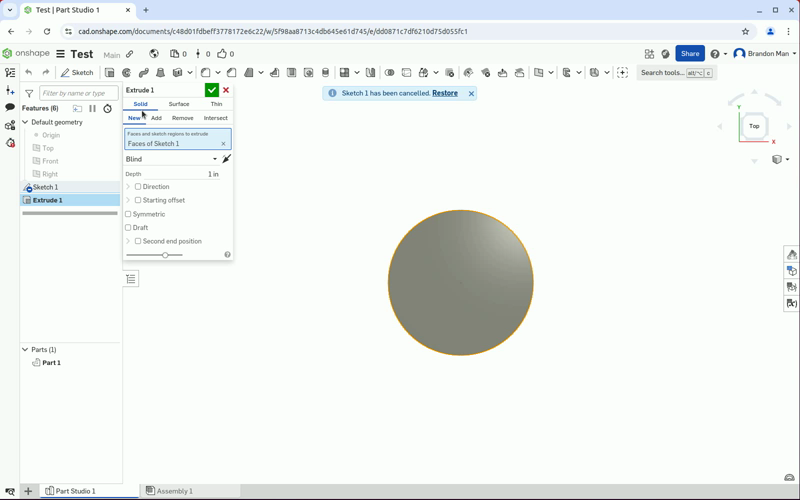
mouse_move(137, 120)
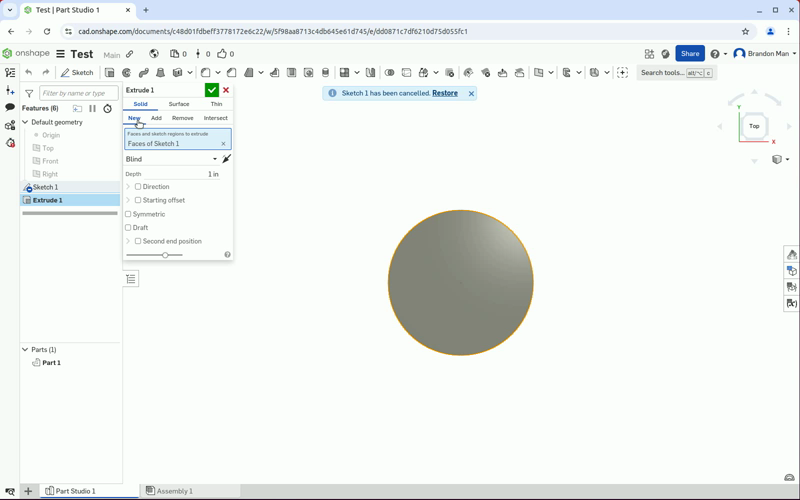
click(137, 120)
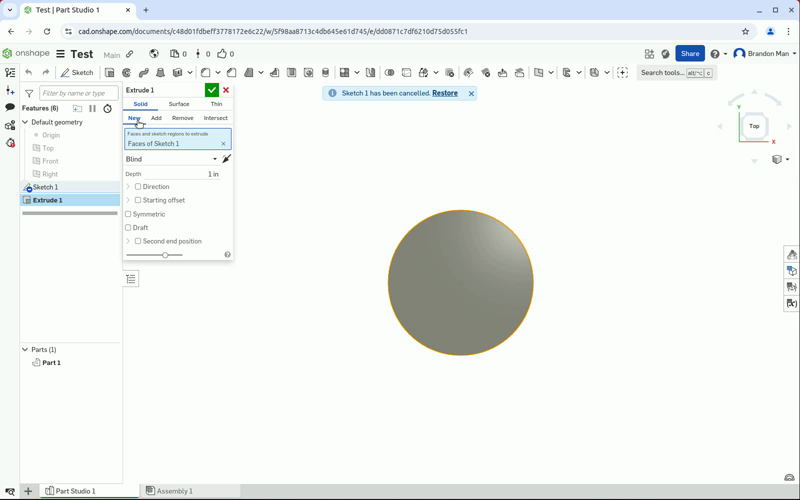
key(tab, 4)
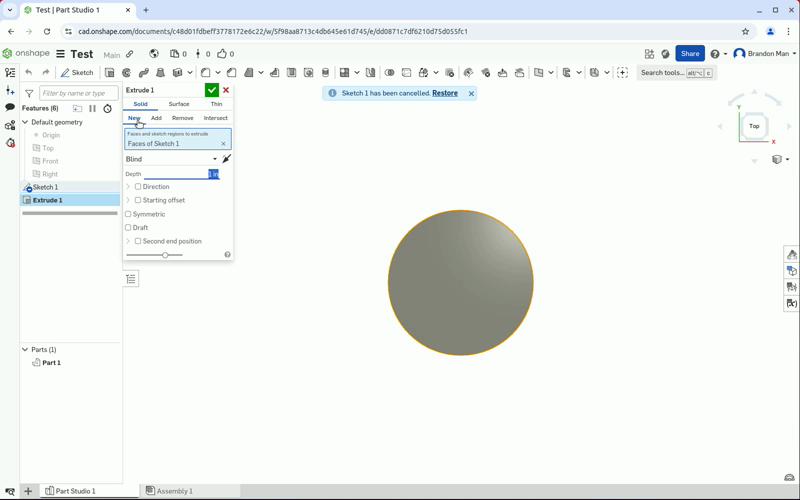
text(8.184)
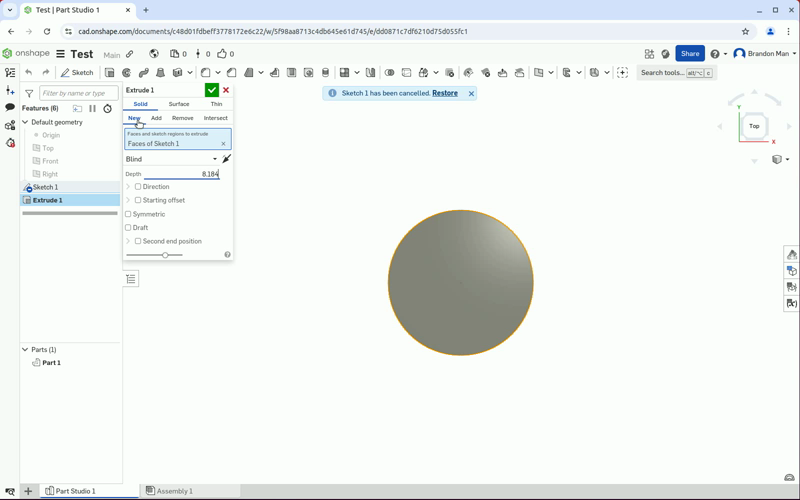
key(enter)
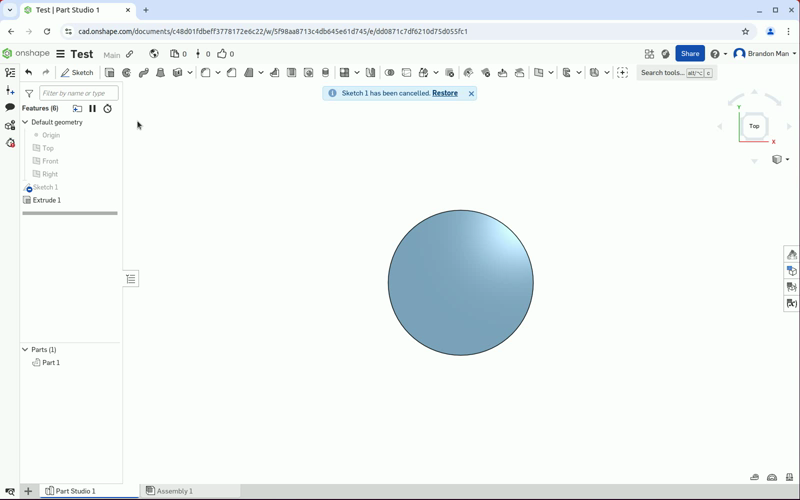
key(shift+h)
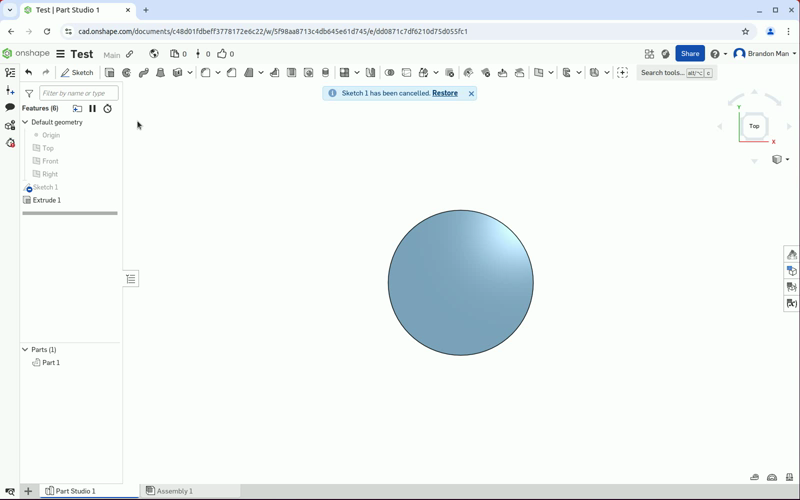
key(shift+h)
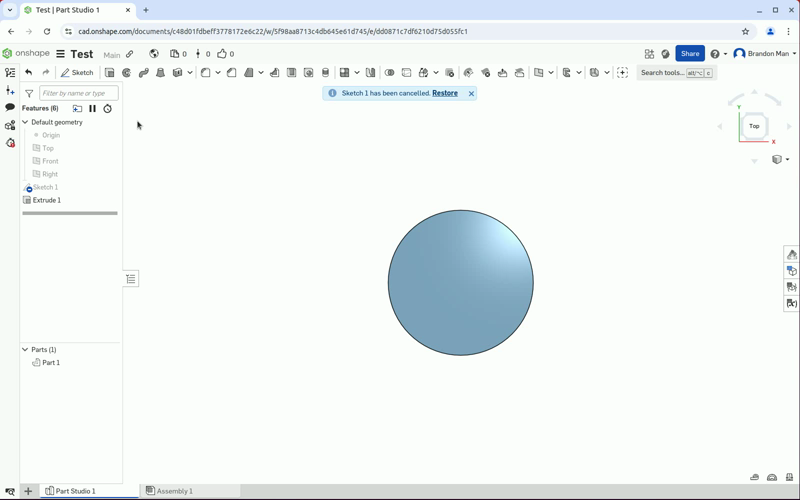
mouse_move(73, 189)
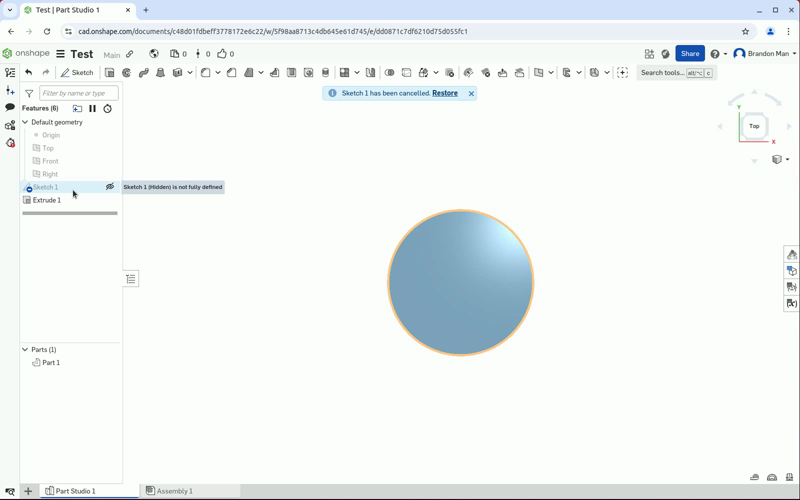
click(73, 189)
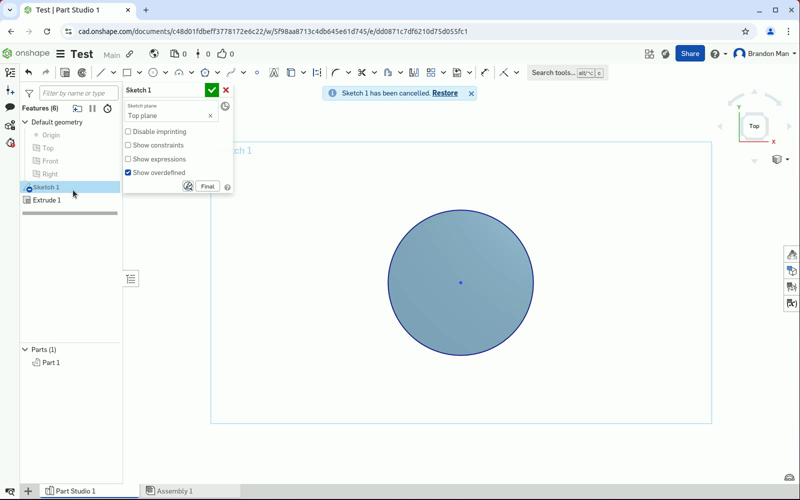
mouse_move(229, 92)
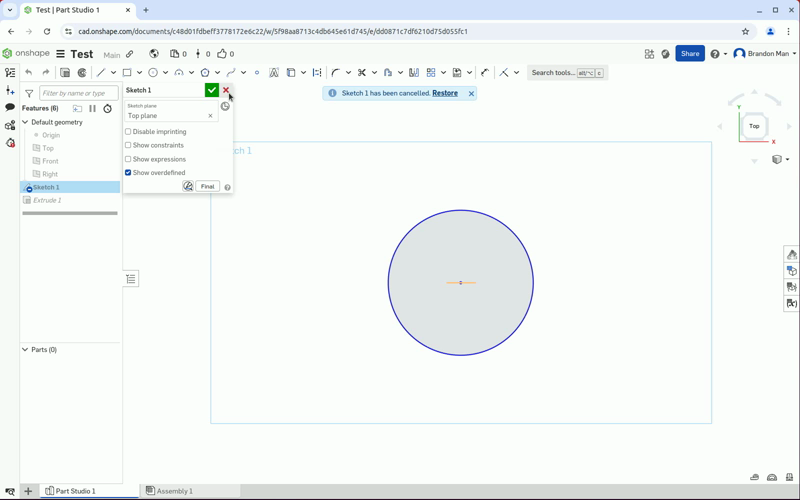
click(229, 92)
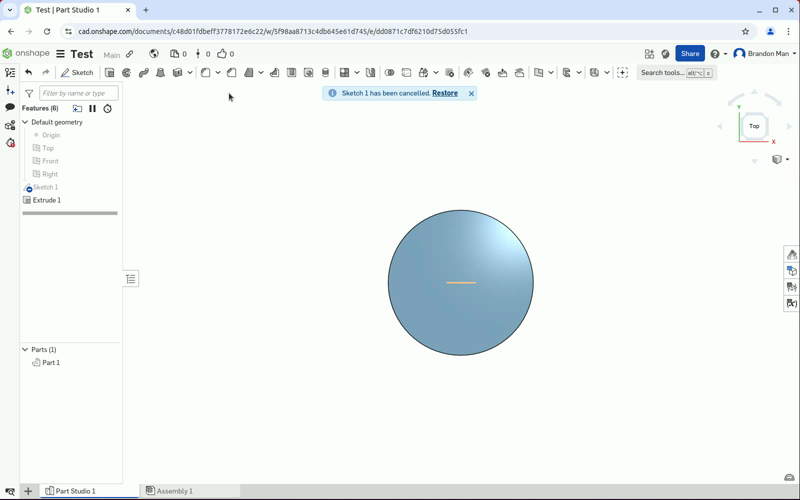
mouse_move(541, 75)
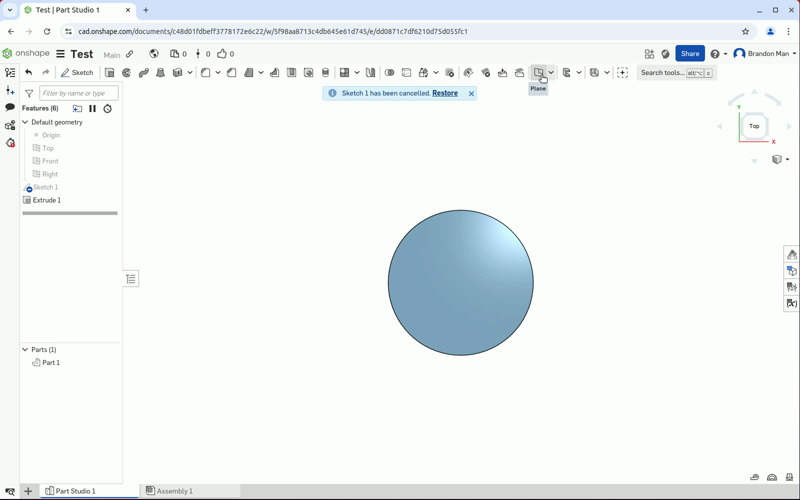
click(541, 75)
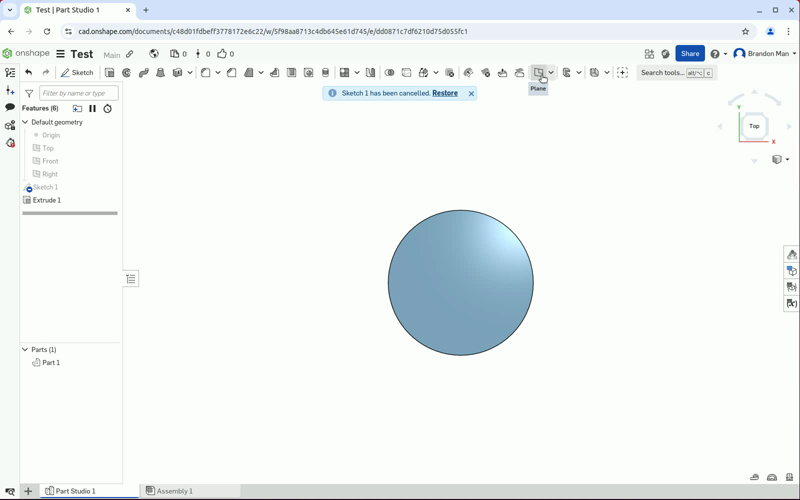
mouse_move(73, 150)
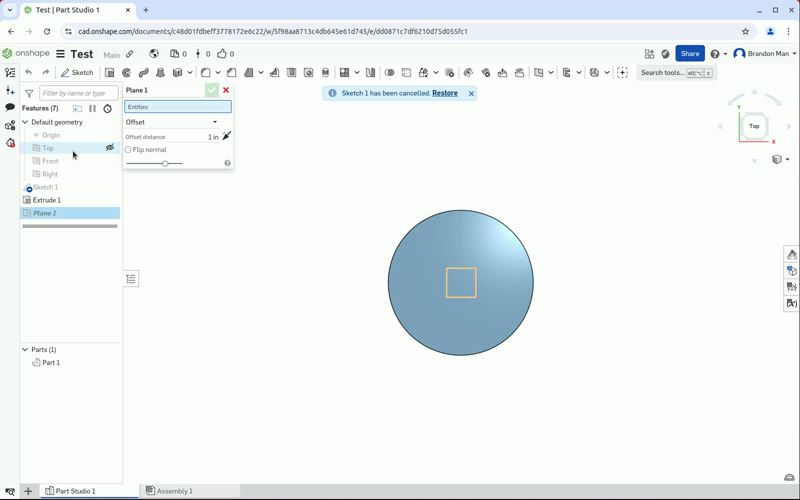
click(73, 150)
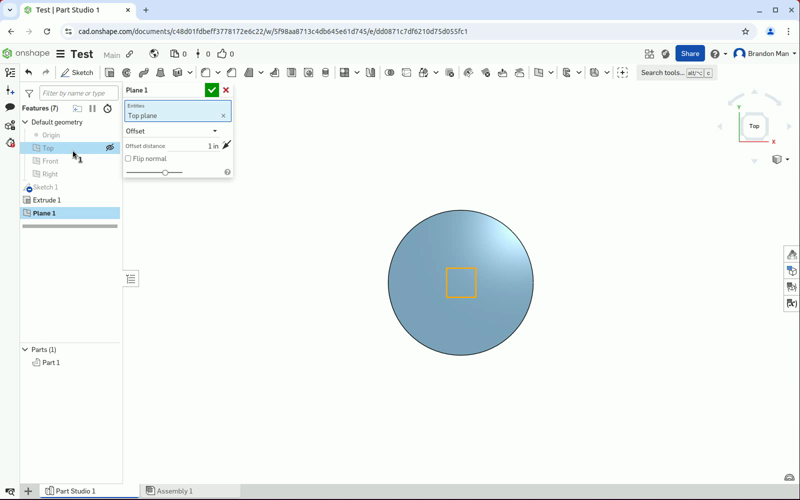
key(tab, 2)
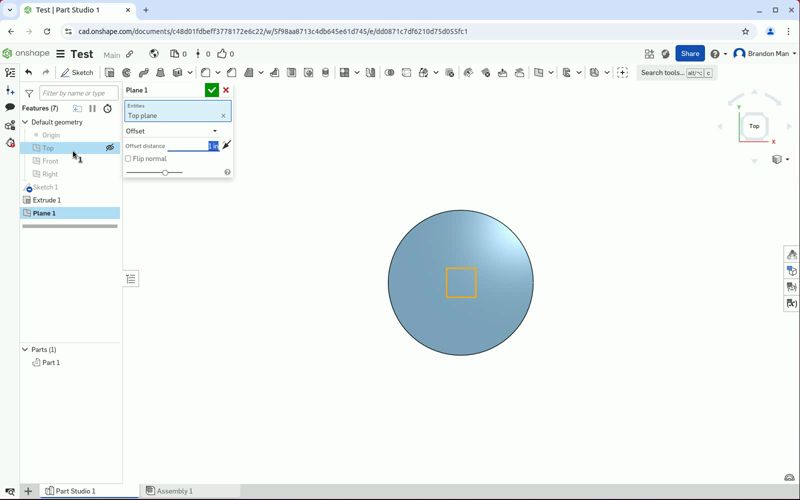
text(8.196)
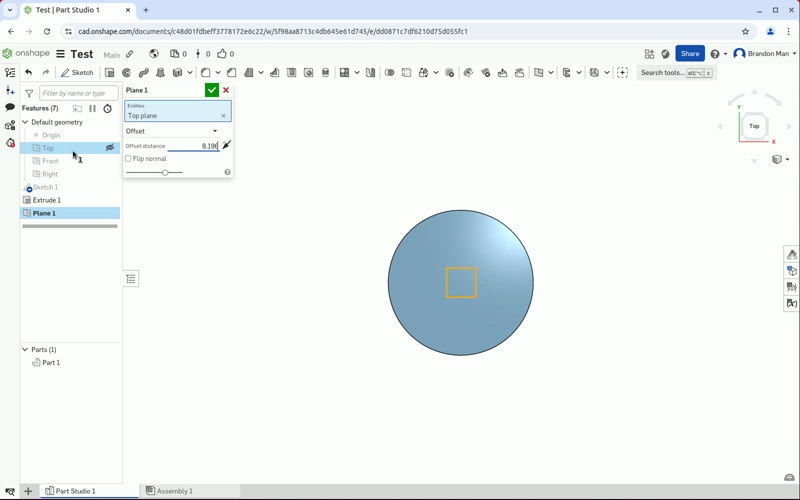
key(enter, 2)
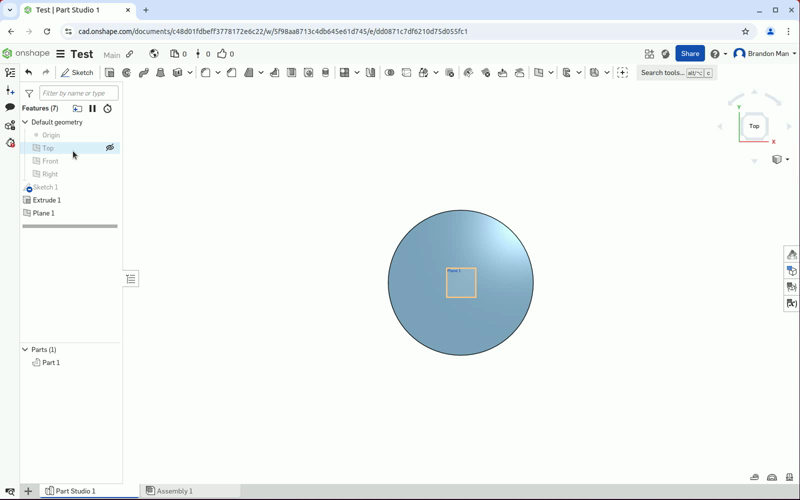
key(shift+s)
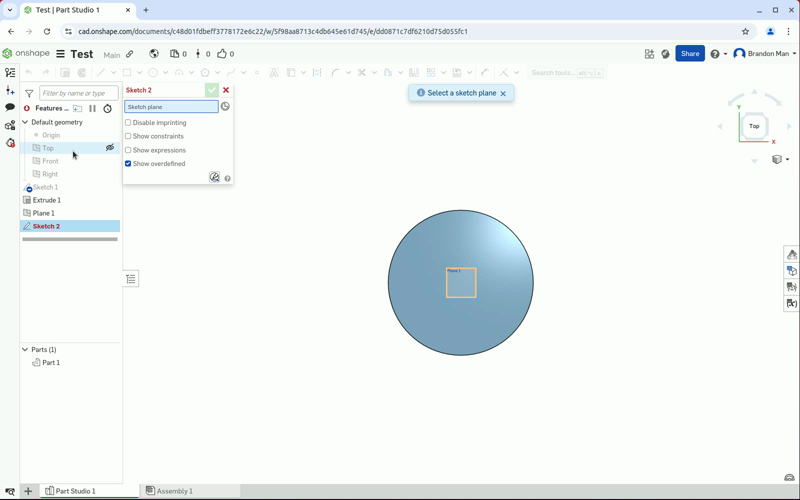
mouse_move(73, 215)
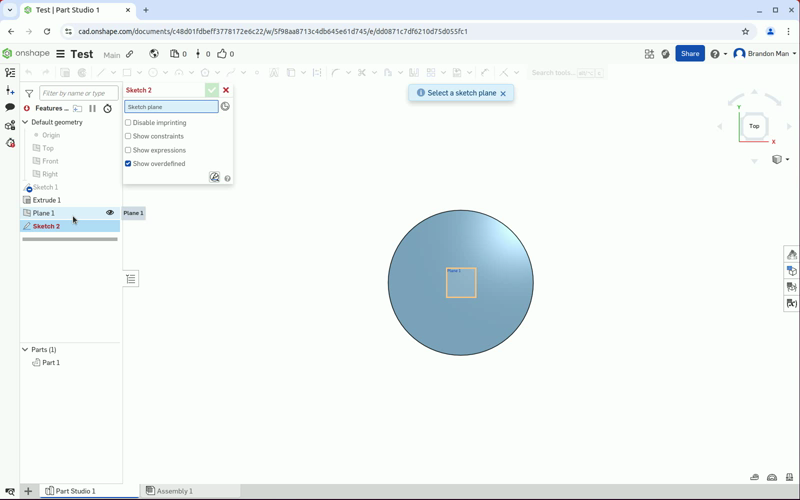
click(73, 215)
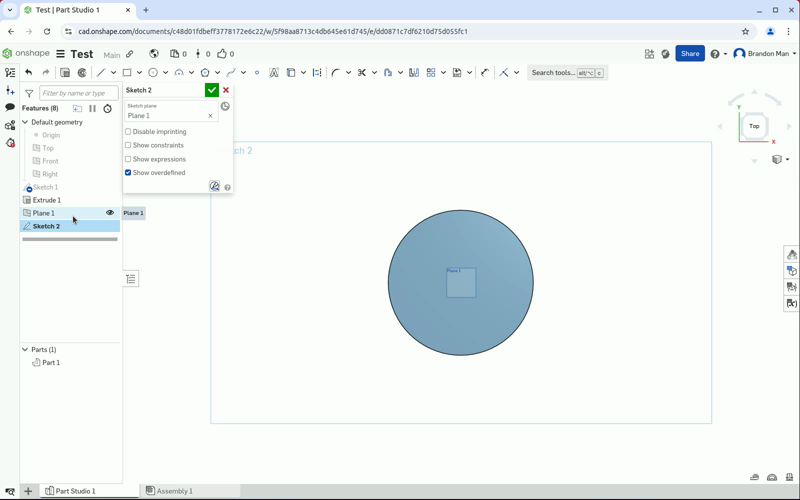
mouse_move(73, 352)
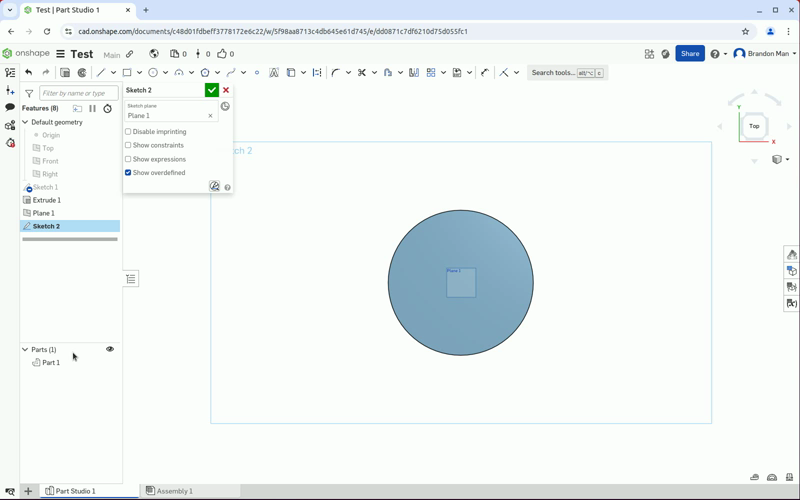
key(y)
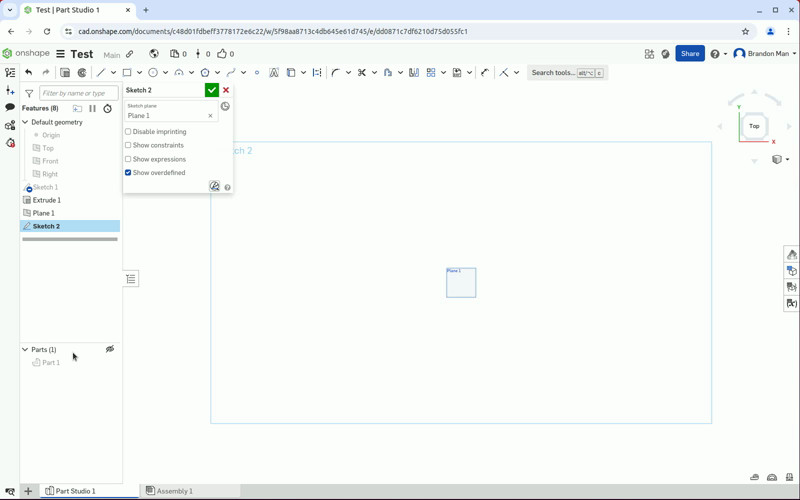
key(c)
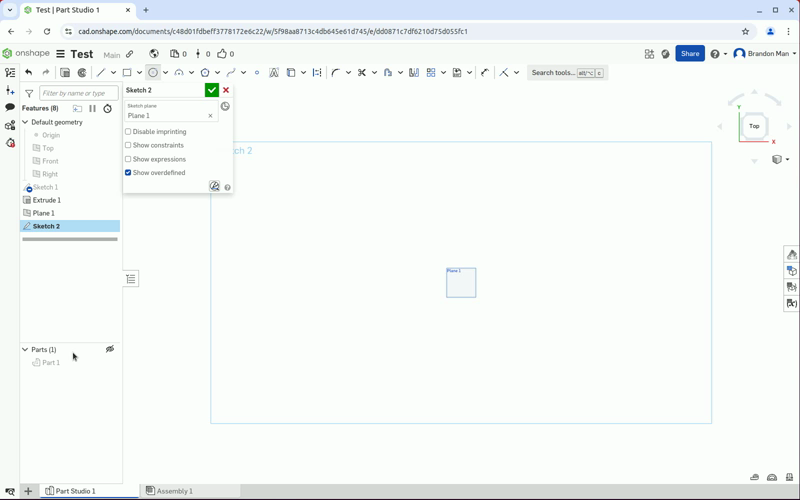
key_down(shift)
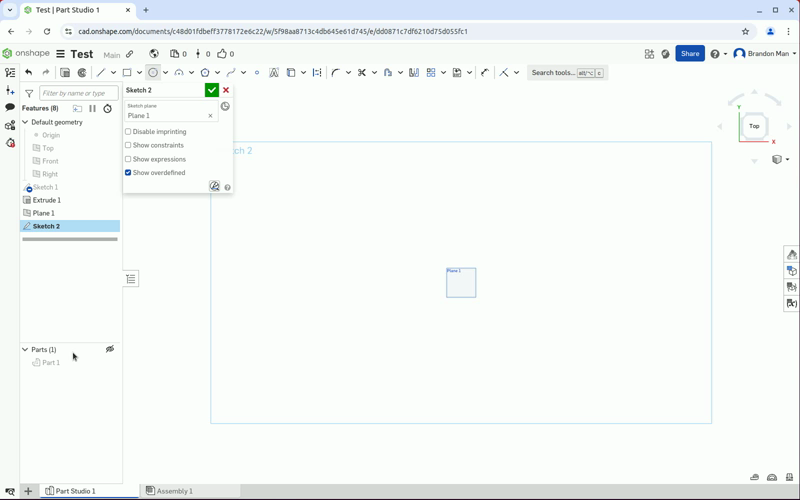
mouse_move(460, 282)
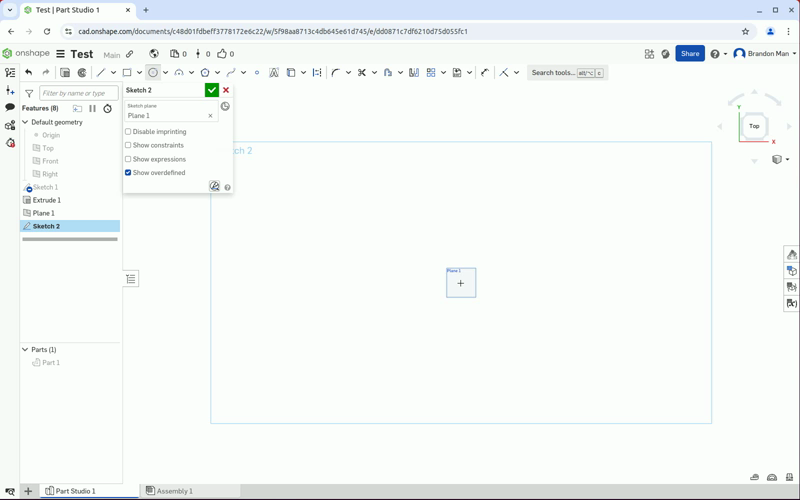
click(460, 282)
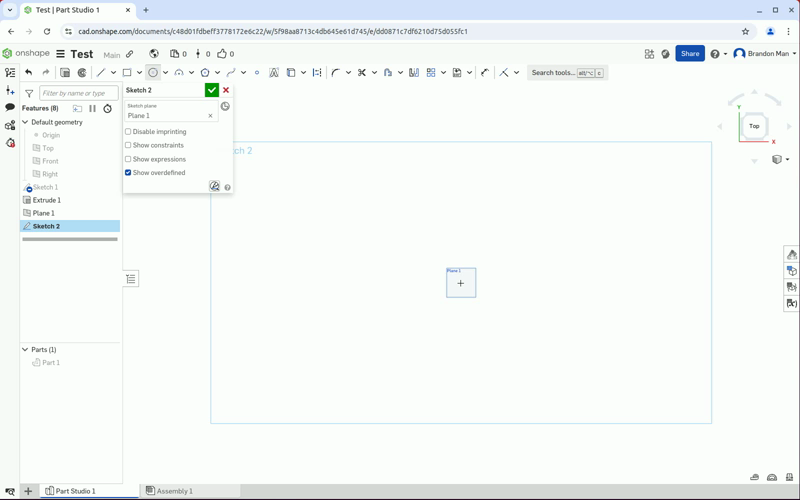
key_up(shift)
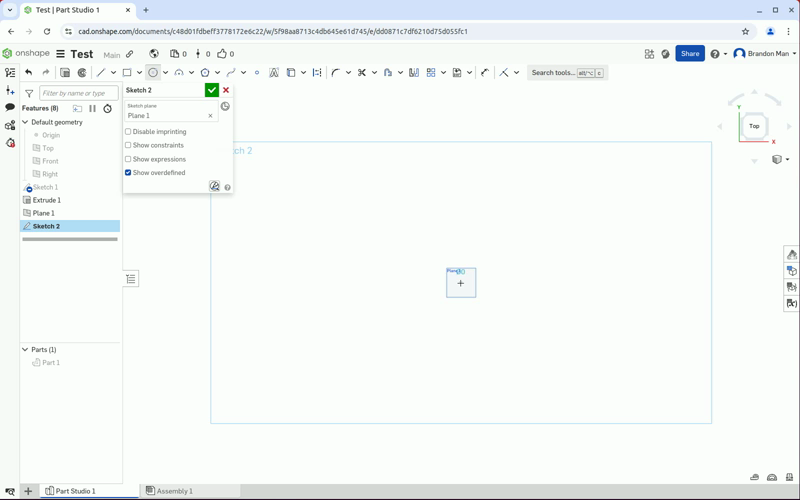
mouse_move(511, 282)
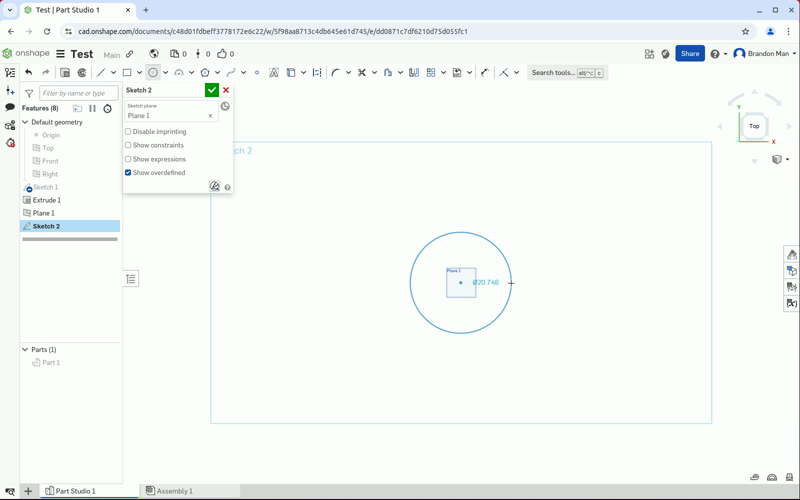
click(511, 282)
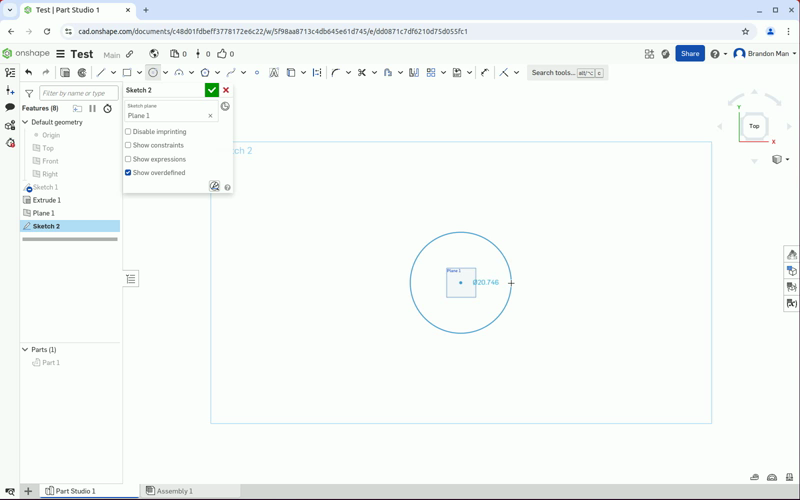
key(esc)
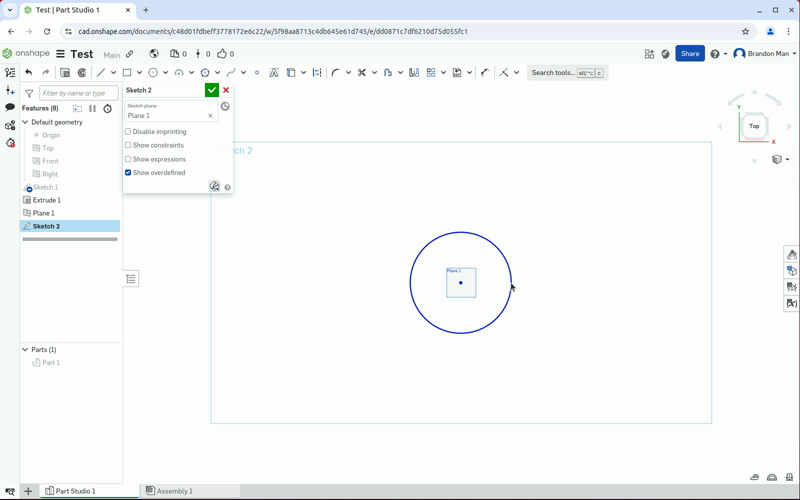
mouse_move(483, 262)
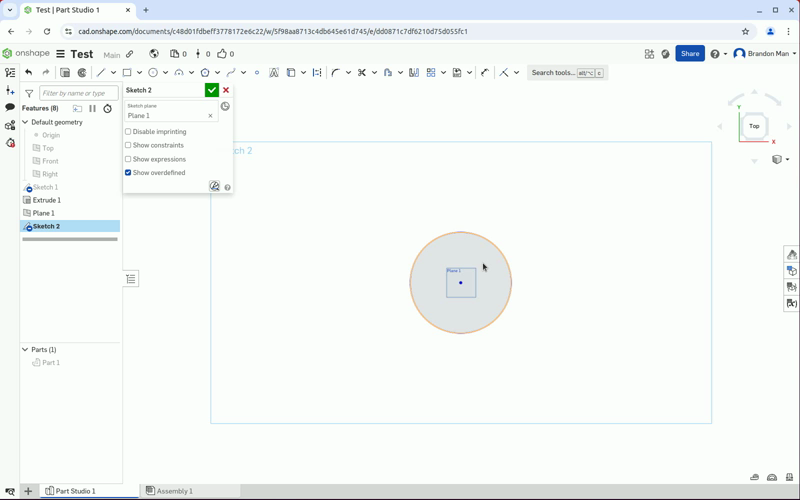
click(483, 262)
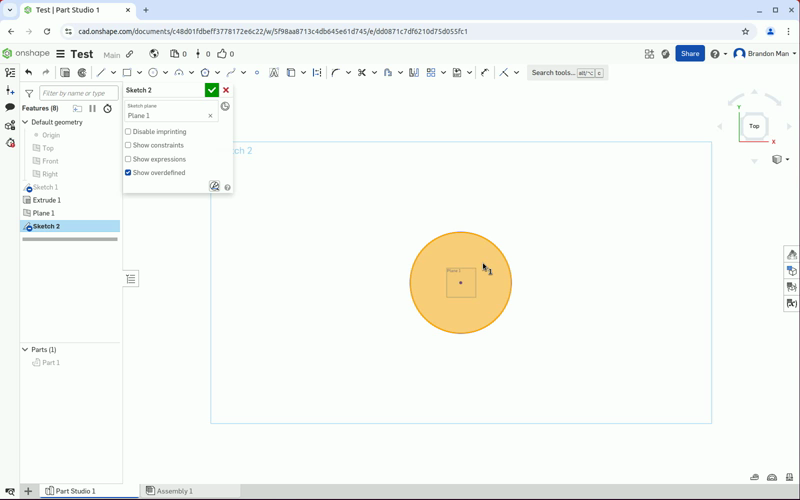
mouse_move(73, 352)
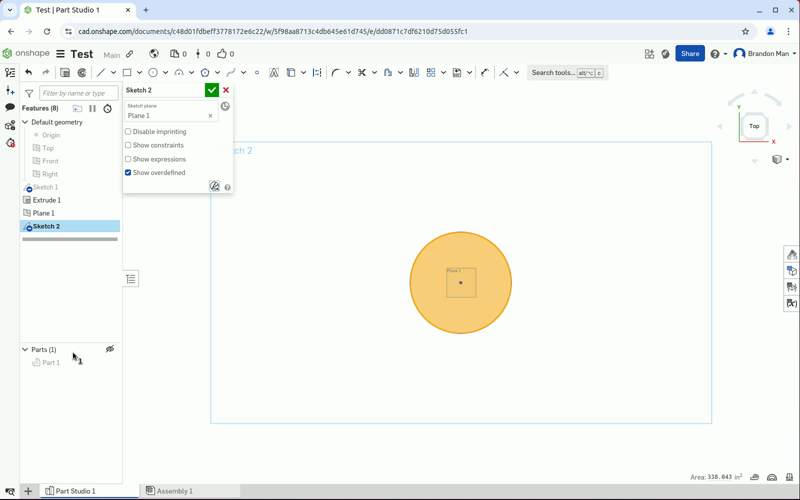
key(shift+y)
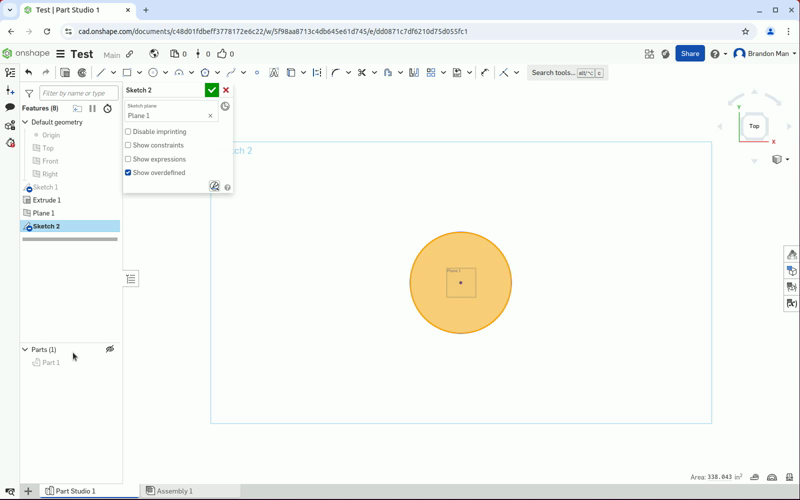
key(shift+e)
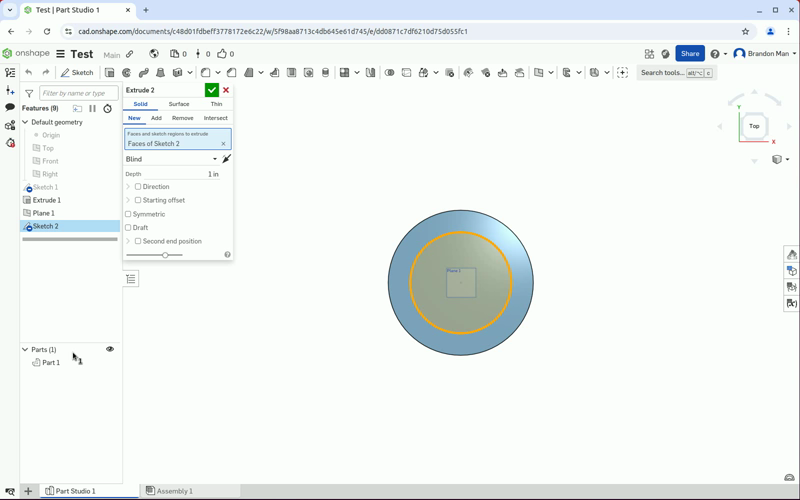
mouse_move(143, 106)
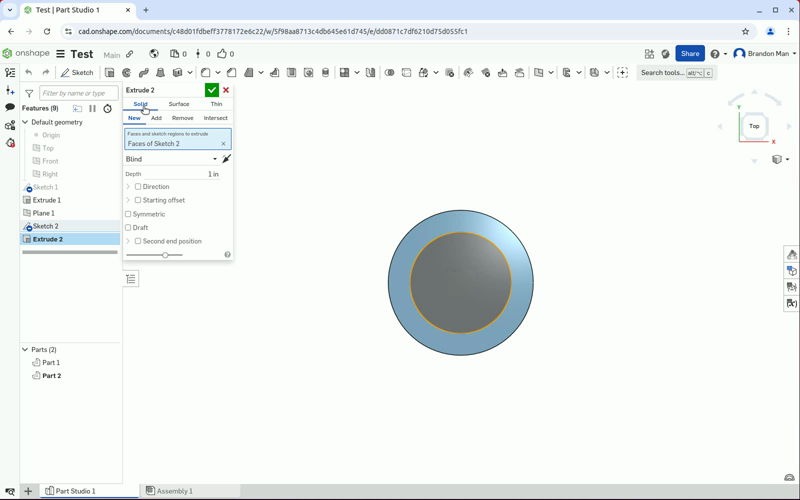
click(143, 106)
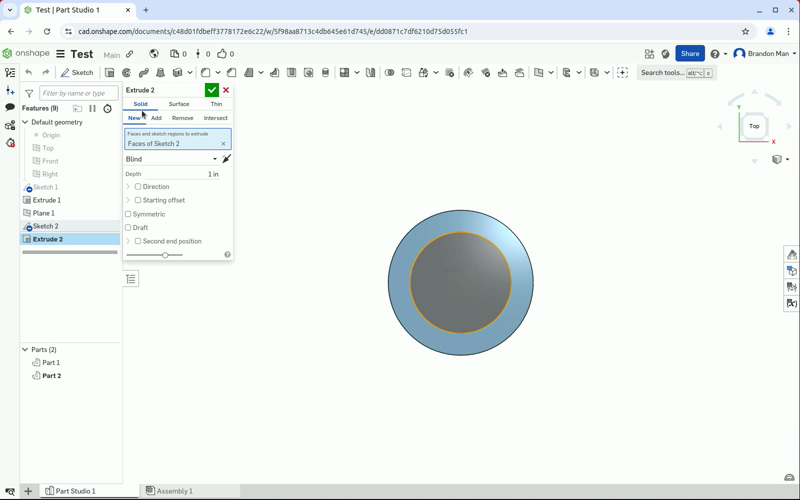
mouse_move(137, 120)
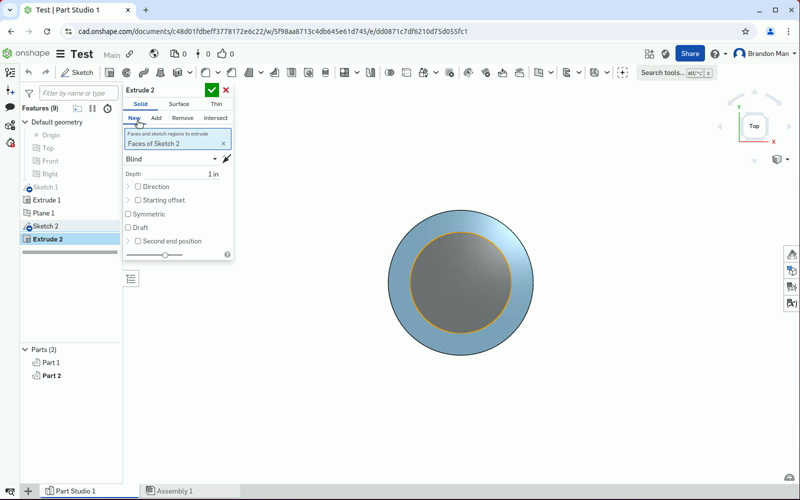
click(137, 120)
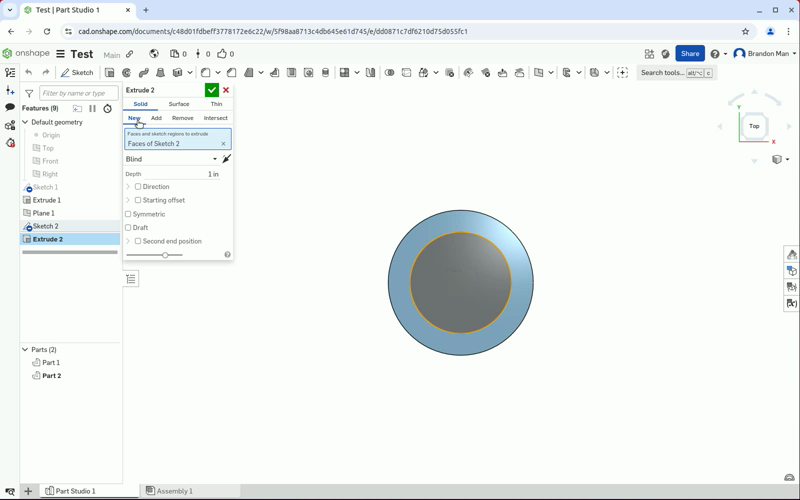
key(tab, 4)
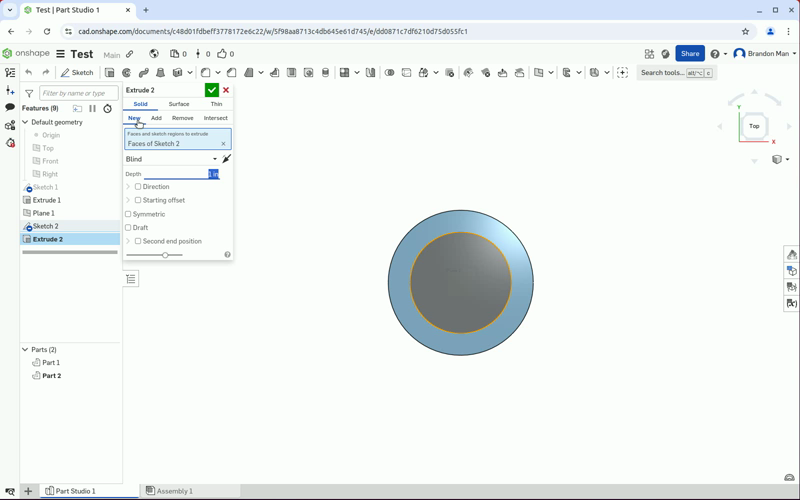
text(11.554)
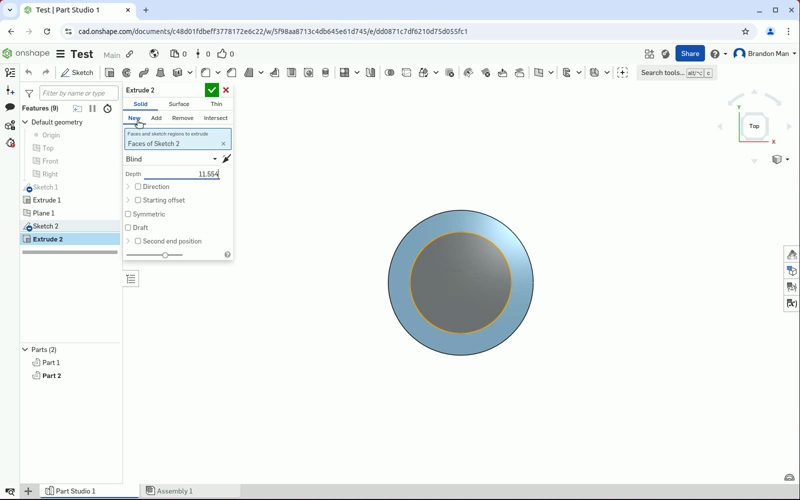
key(enter)
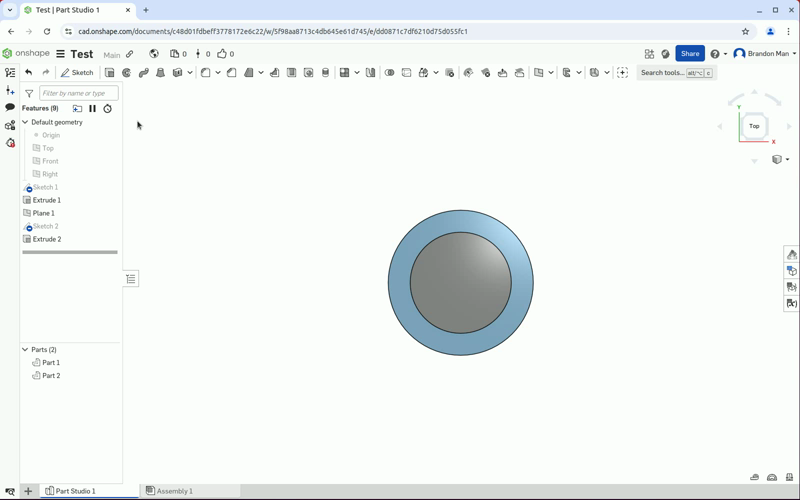
key(shift+h)
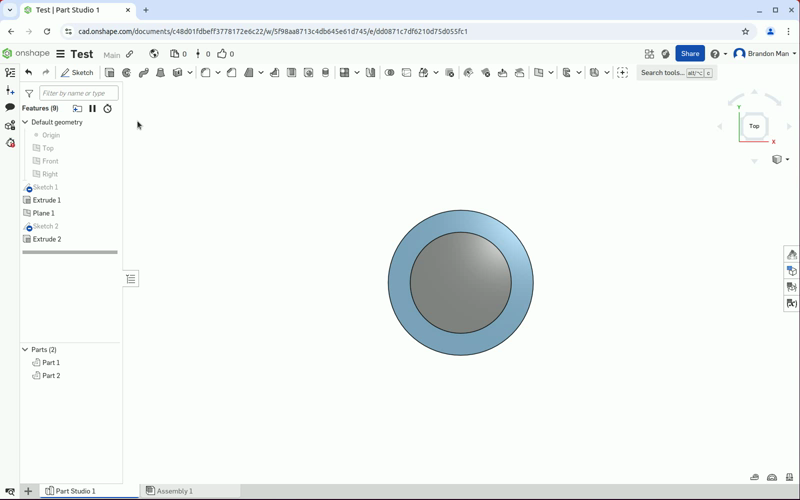
key(shift+h)
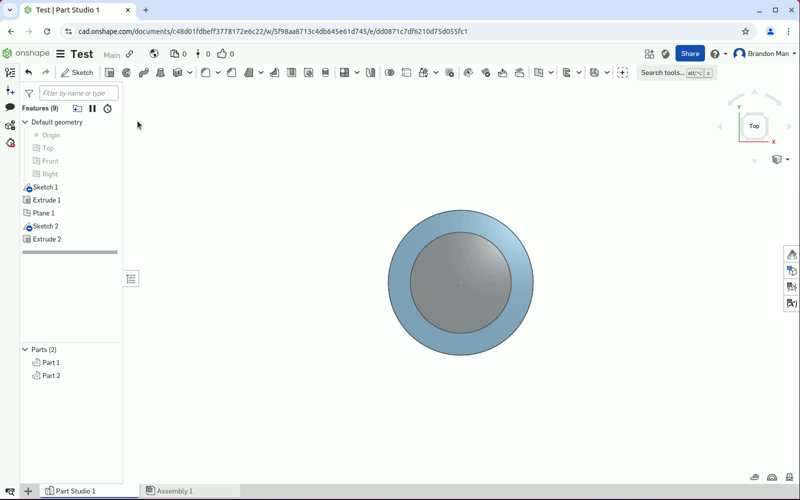
key(shift+7)
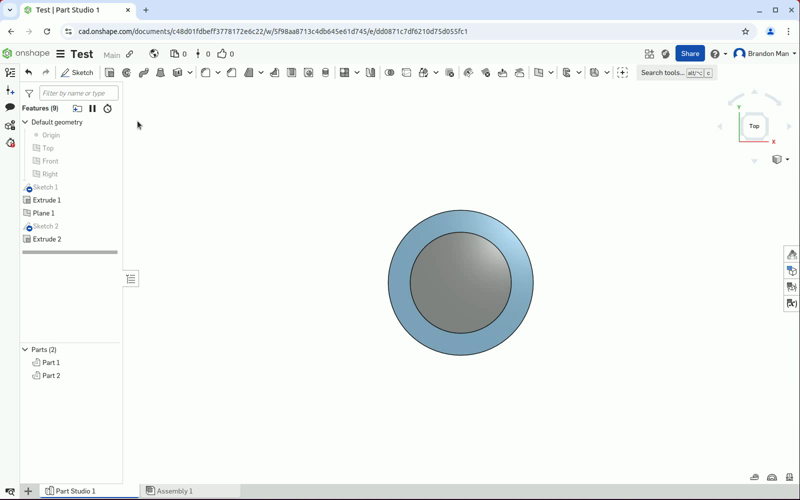
key(up, 3)
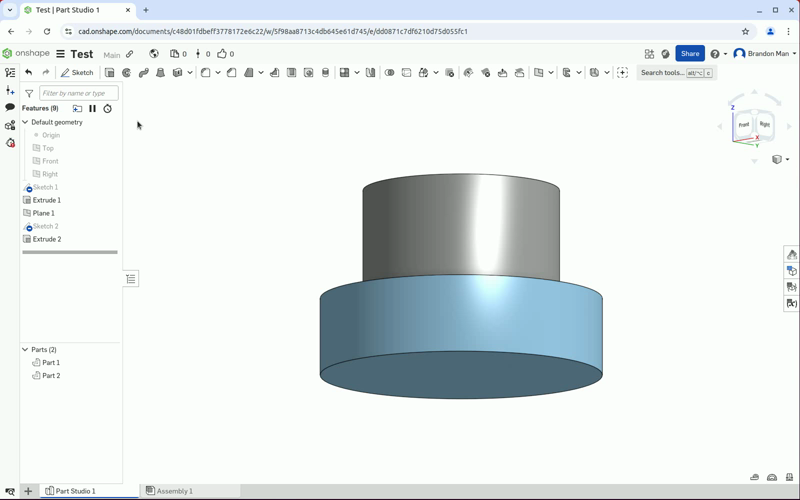
key(left, 3)
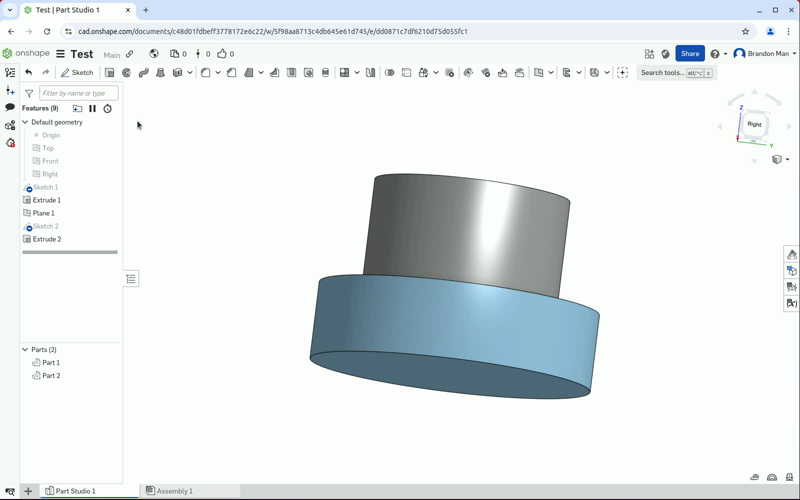
key(right, 3)
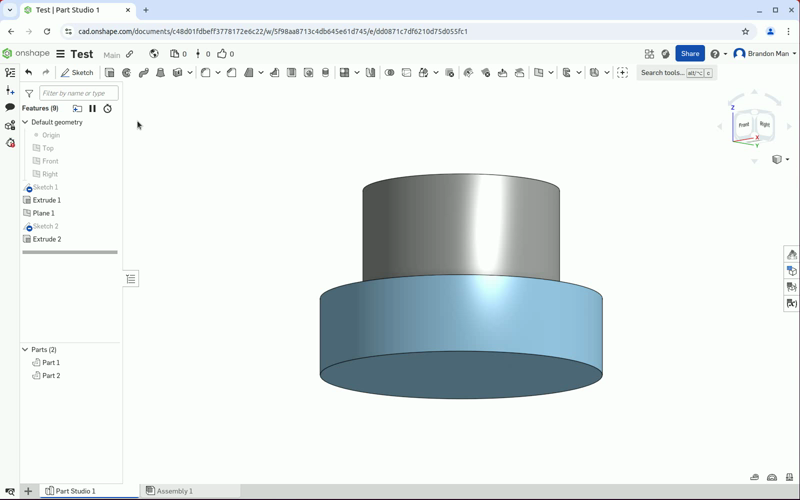
key(down, 3)
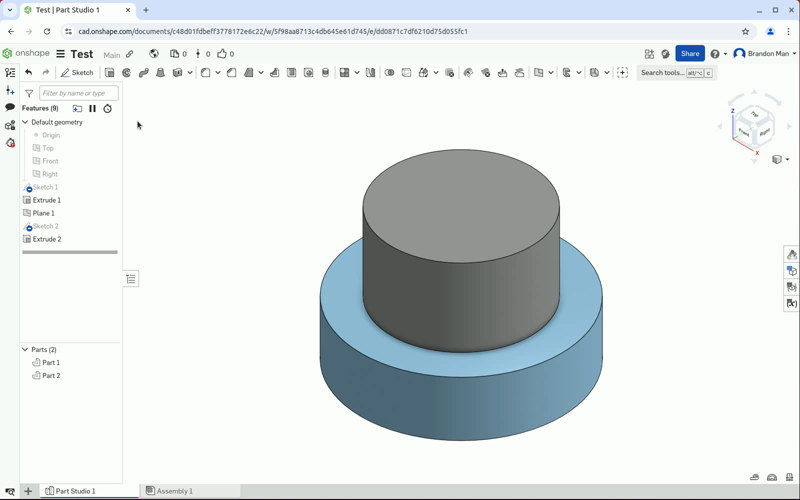
mouse_move(73, 189)
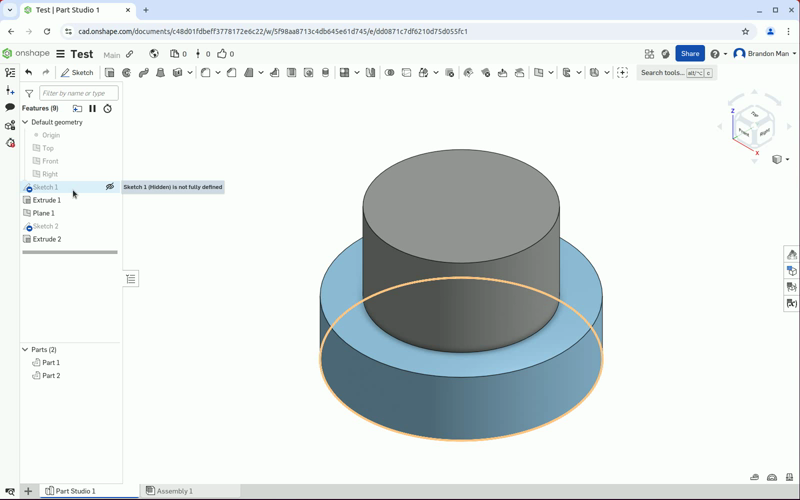
click(73, 189)